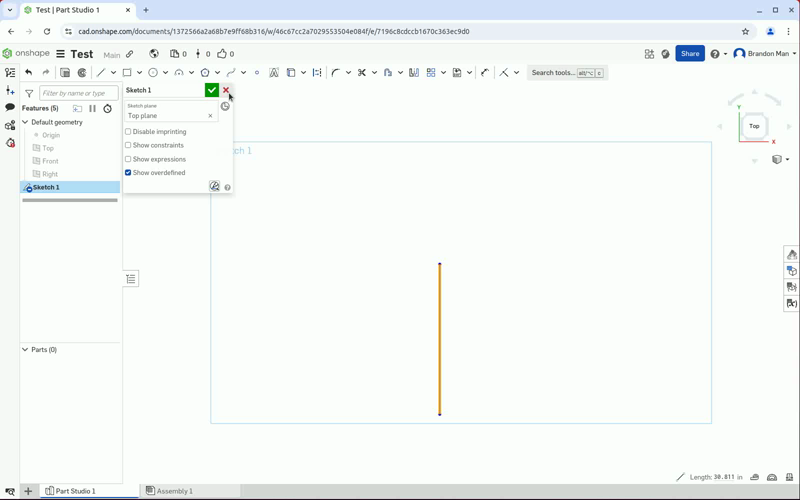
key(shift+h)
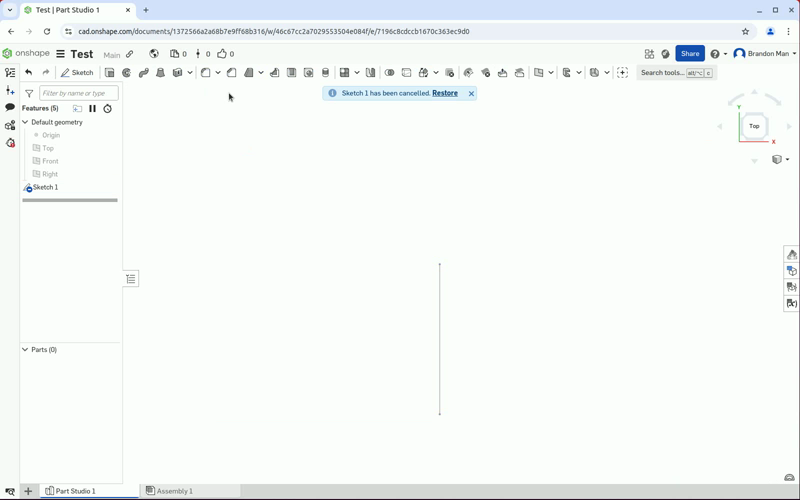
key(shift+s)
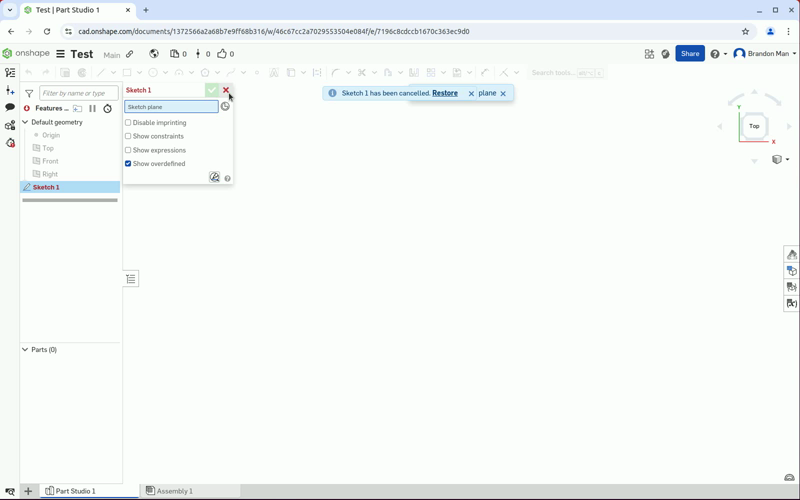
mouse_move(73, 150)
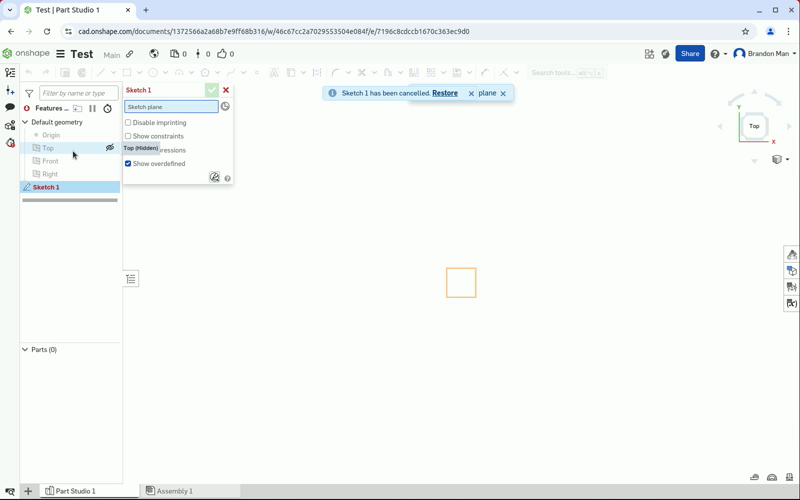
click(73, 150)
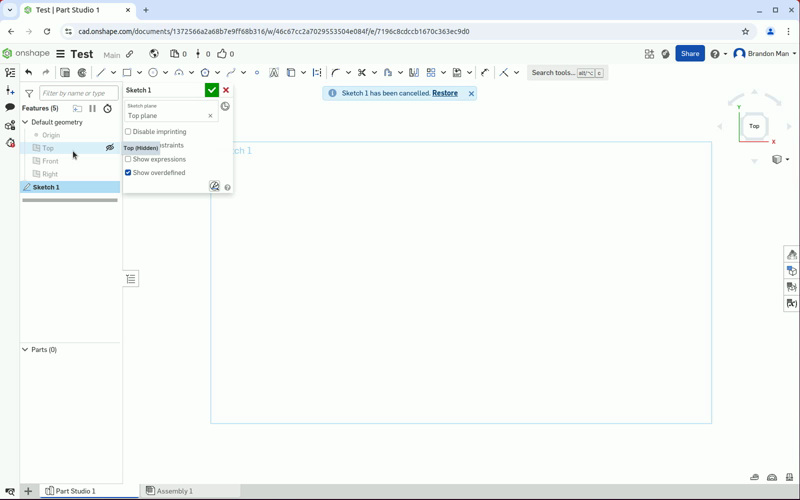
mouse_move(73, 352)
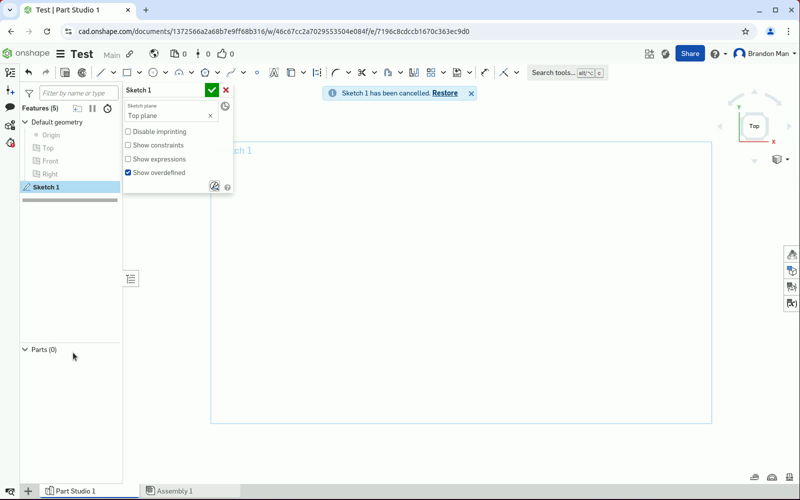
key(y)
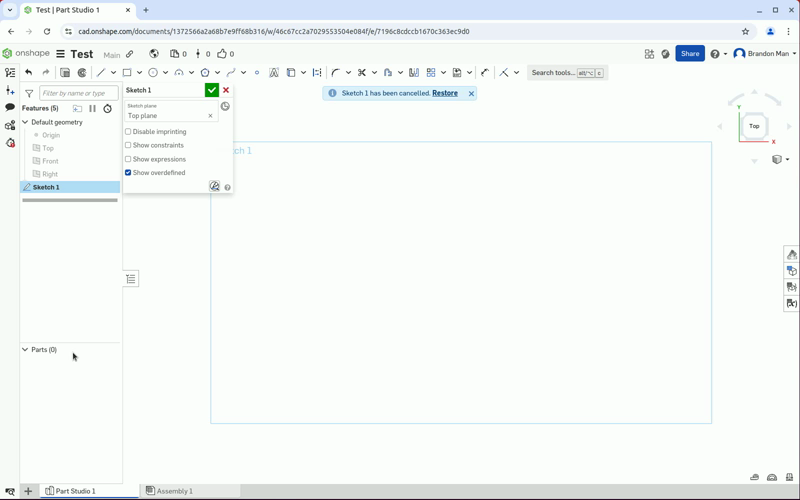
key(c)
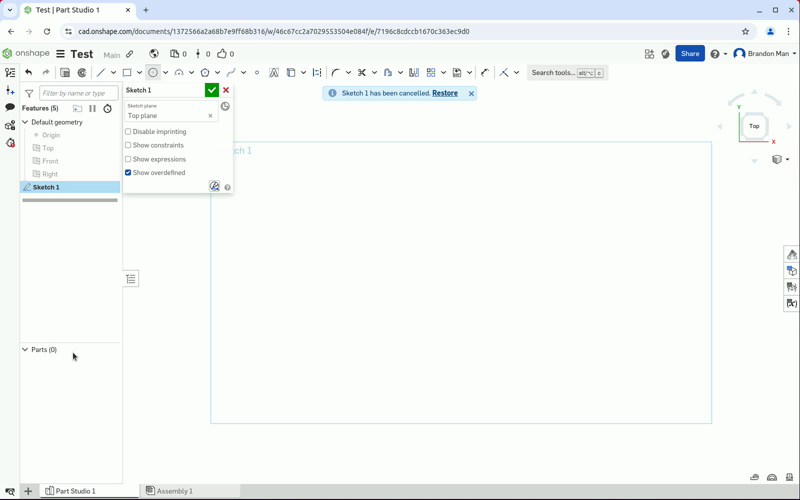
key_down(shift)
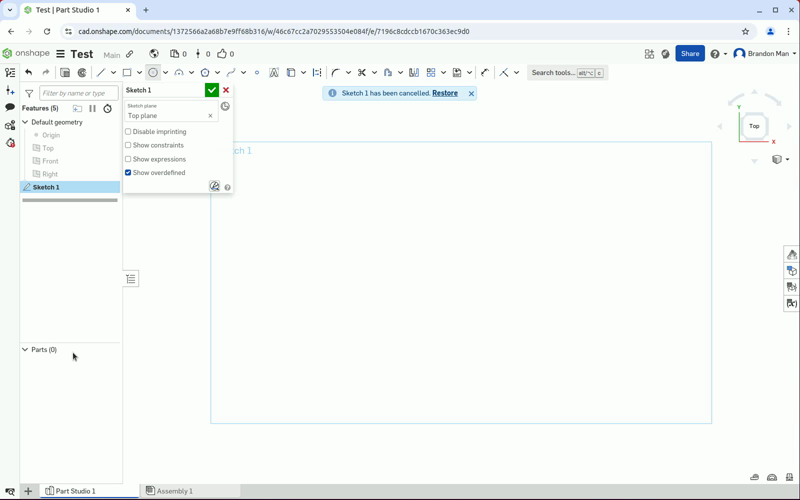
mouse_move(461, 282)
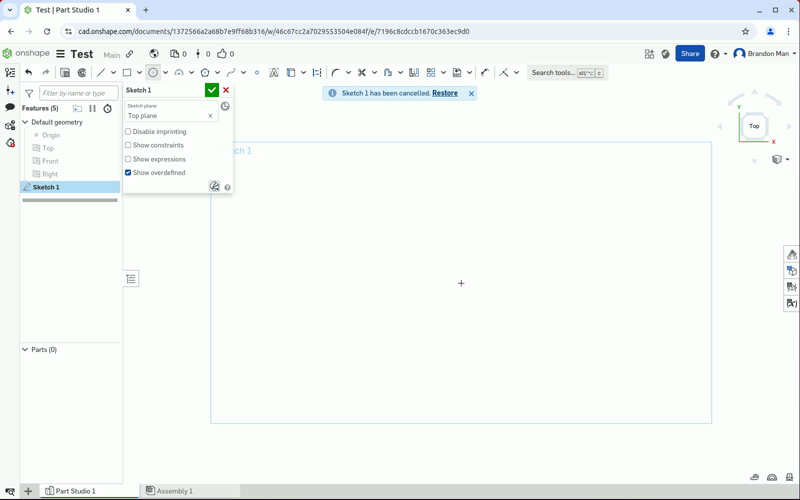
click(461, 282)
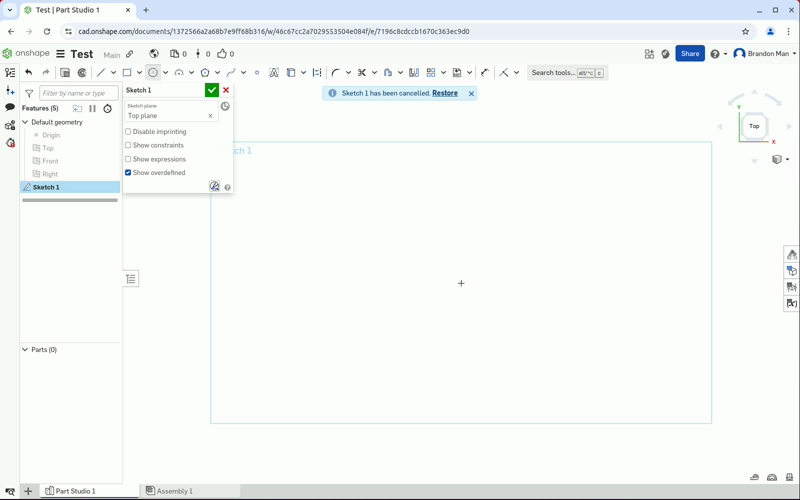
key_up(shift)
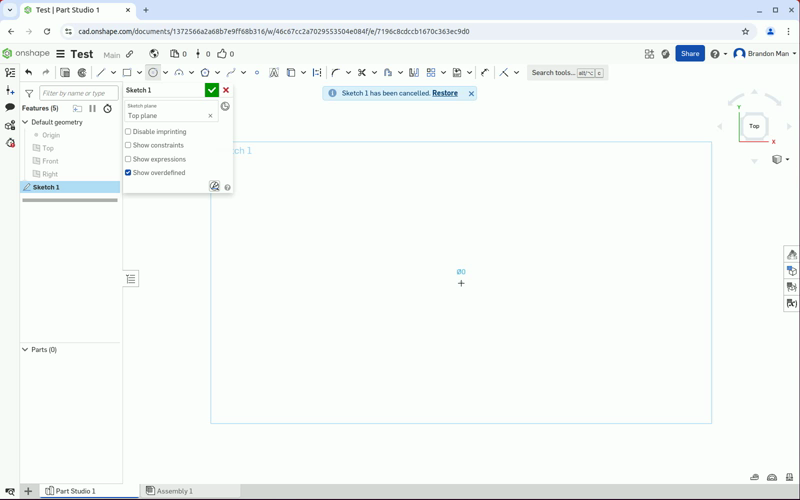
mouse_move(572, 282)
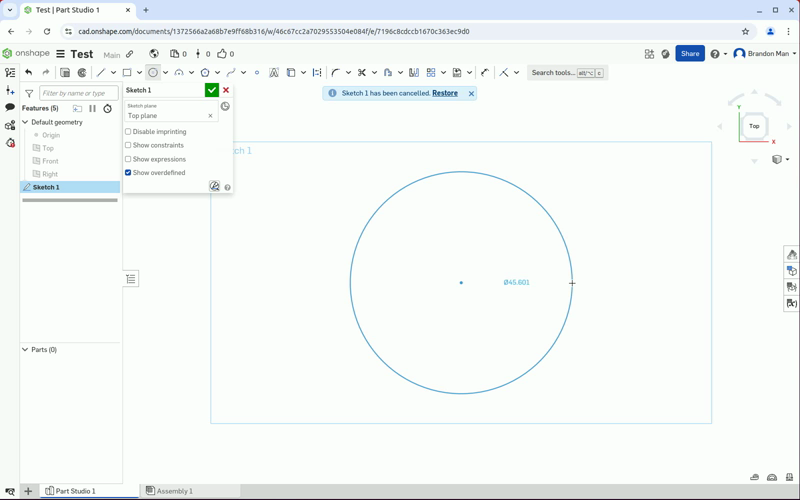
click(572, 282)
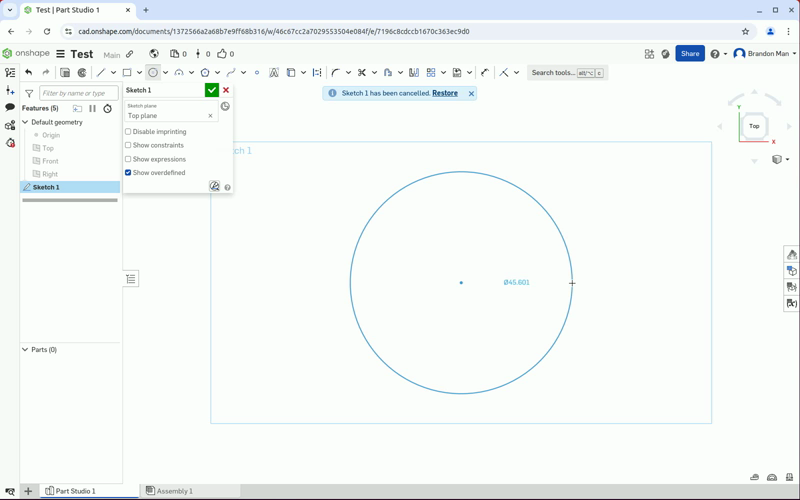
key(esc)
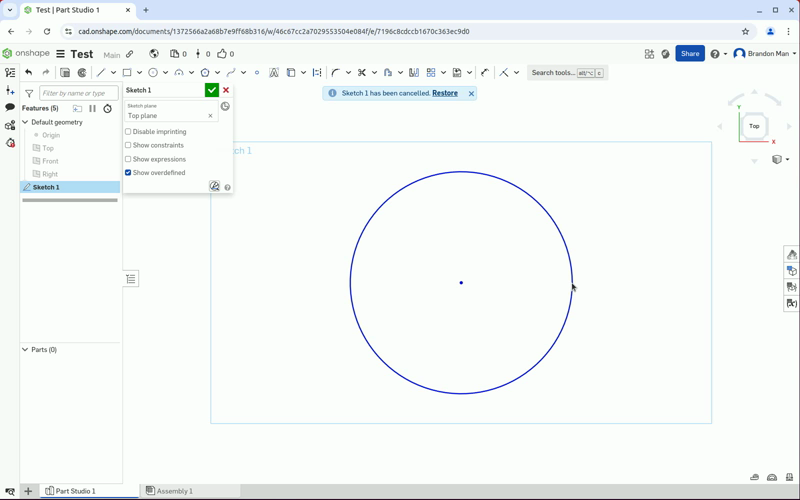
mouse_move(536, 265)
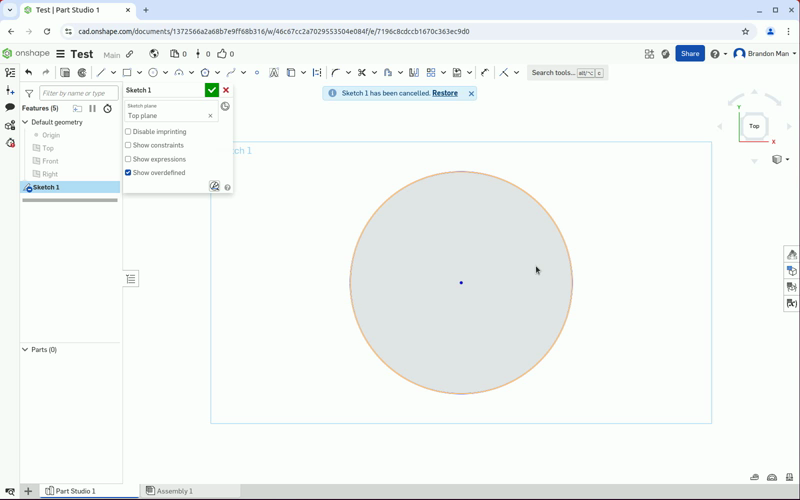
click(536, 265)
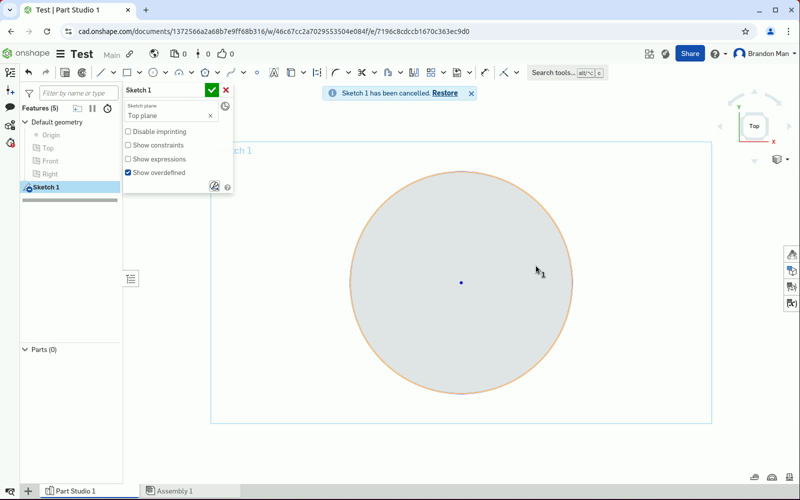
mouse_move(73, 352)
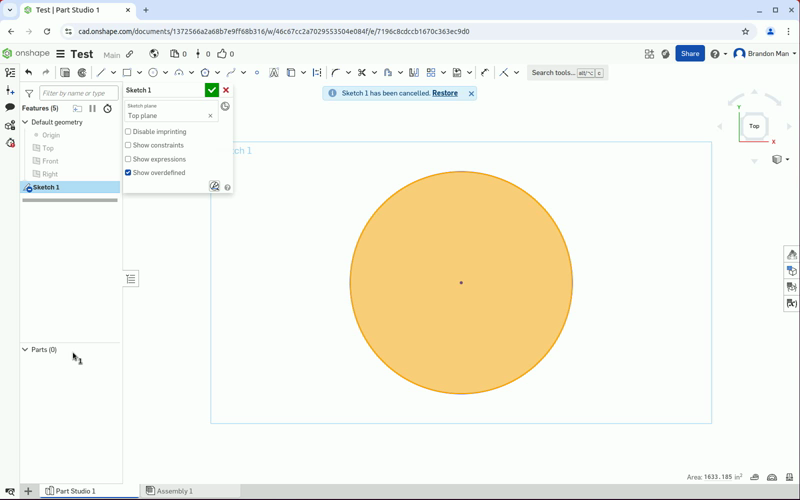
key(shift+y)
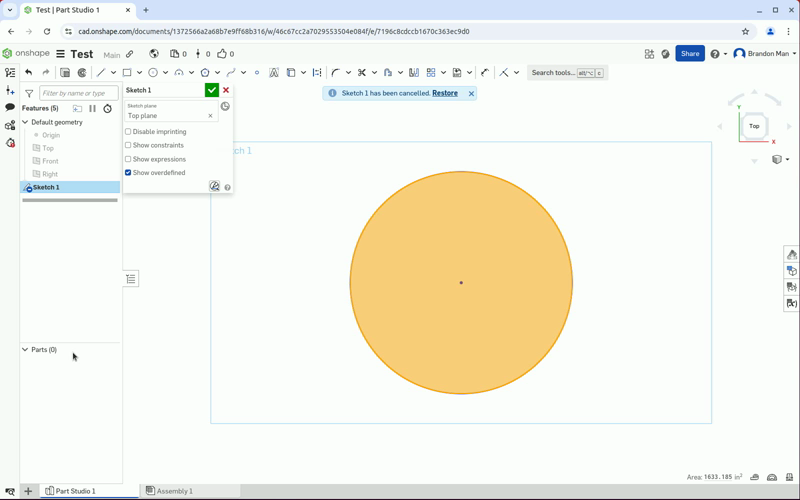
key(shift+e)
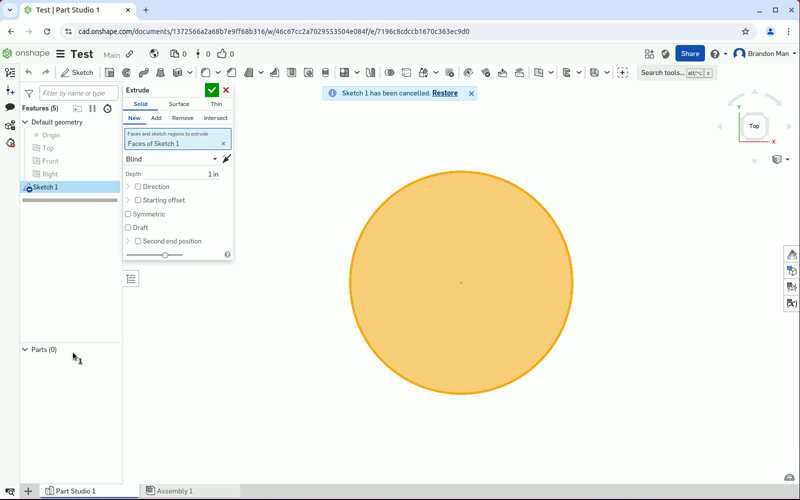
mouse_move(143, 106)
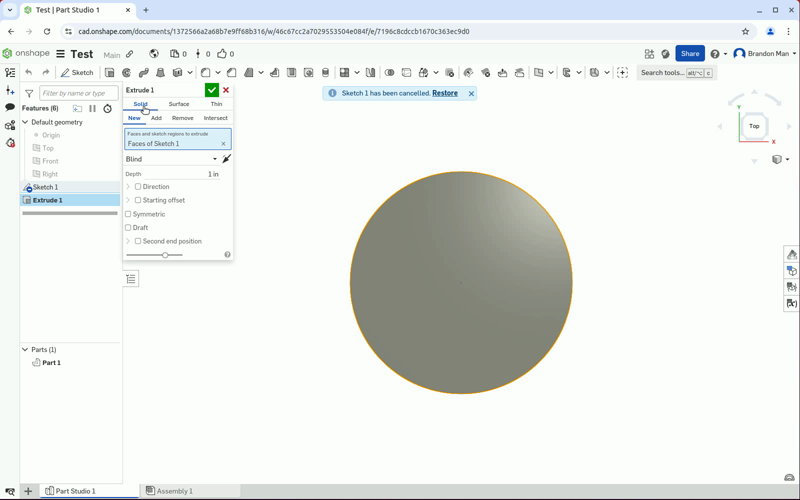
click(143, 106)
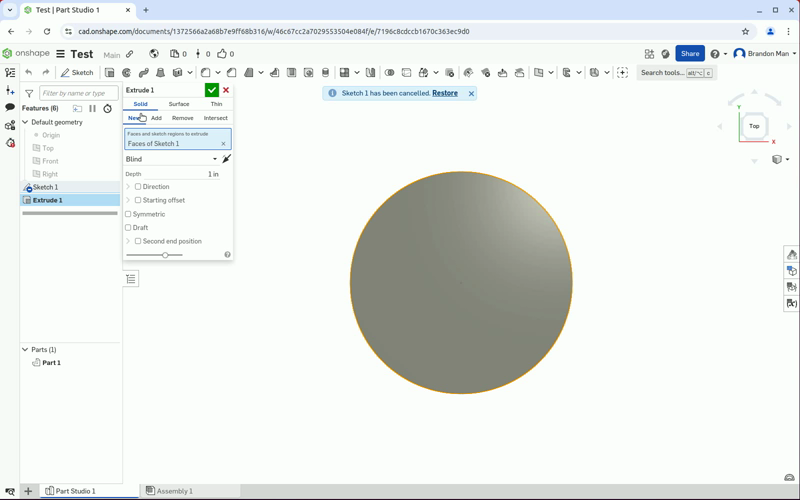
mouse_move(137, 120)
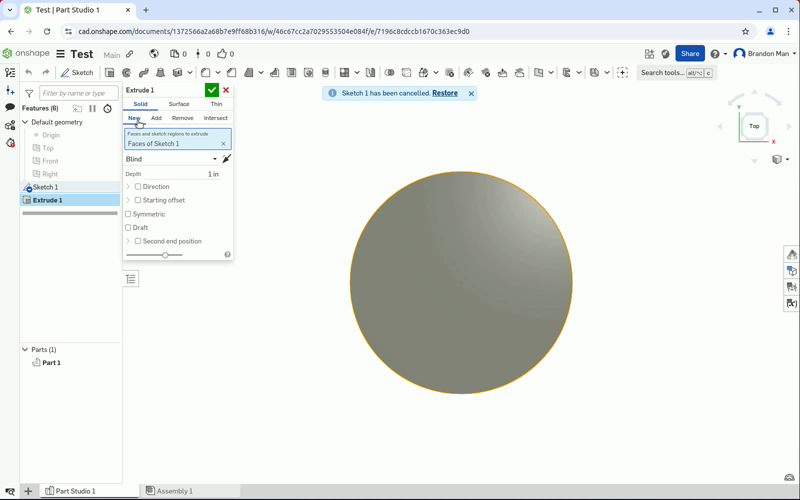
click(137, 120)
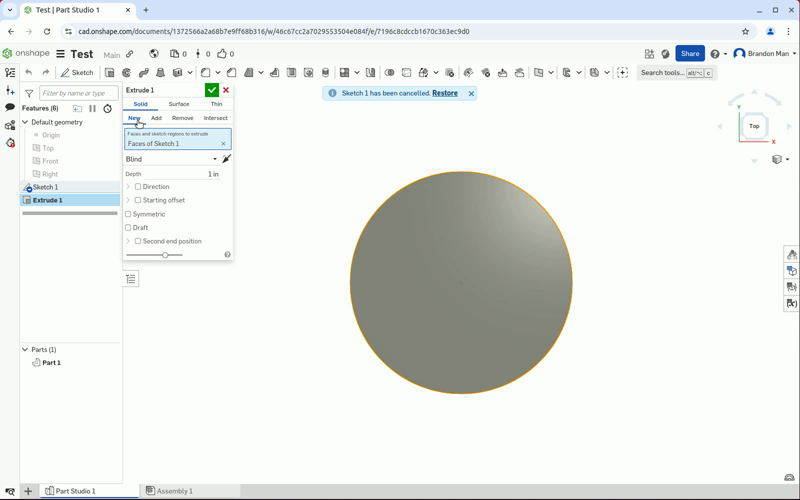
key(tab, 4)
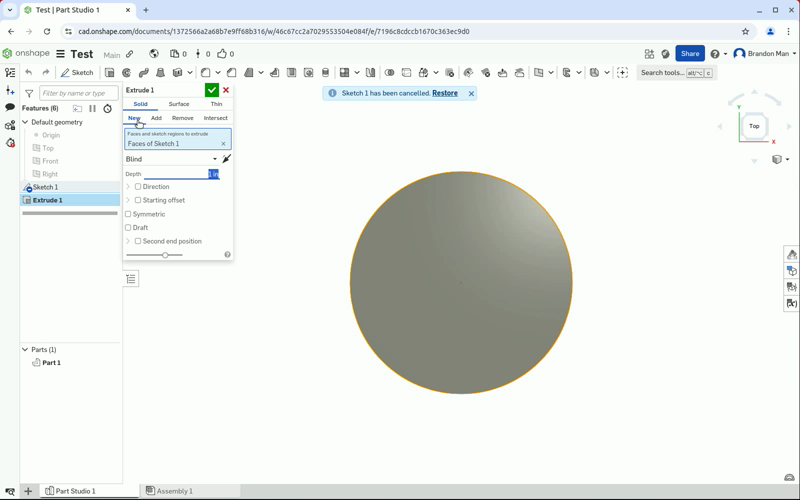
text(14.683)
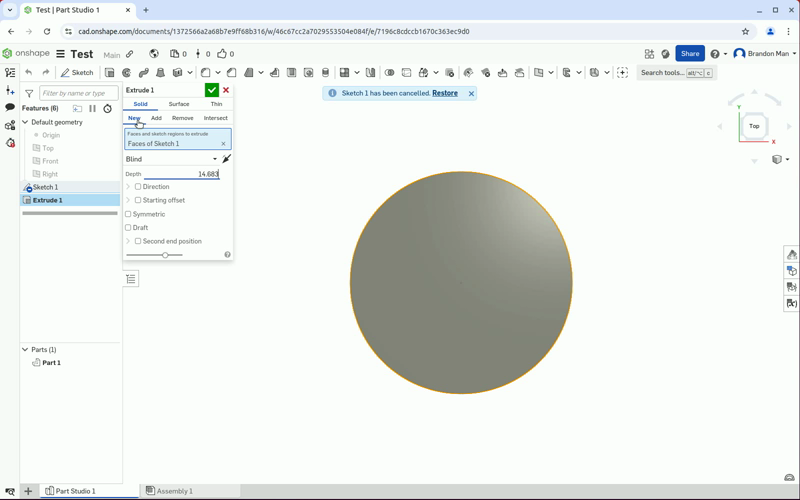
key(enter)
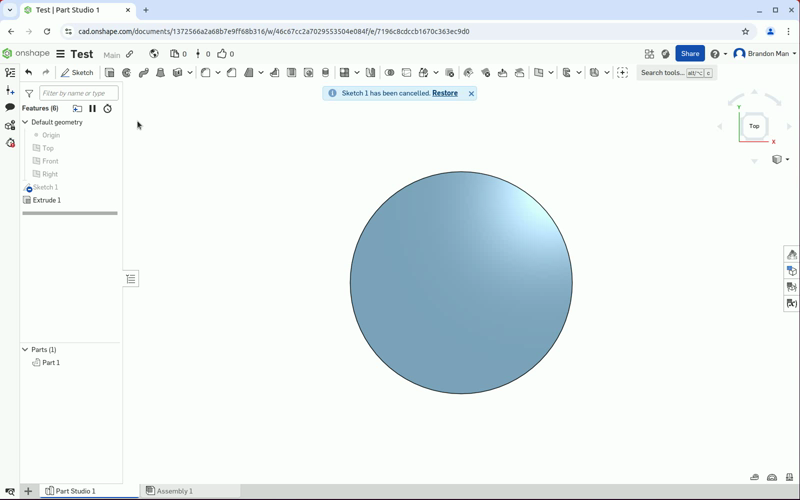
key(shift+h)
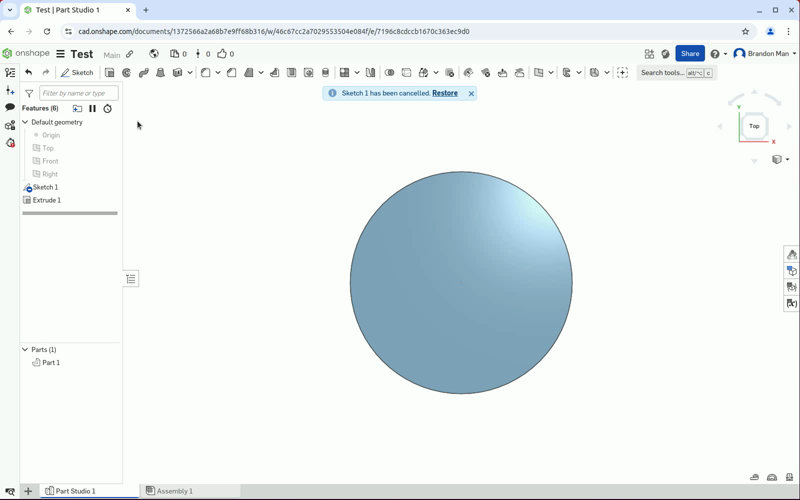
key(shift+h)
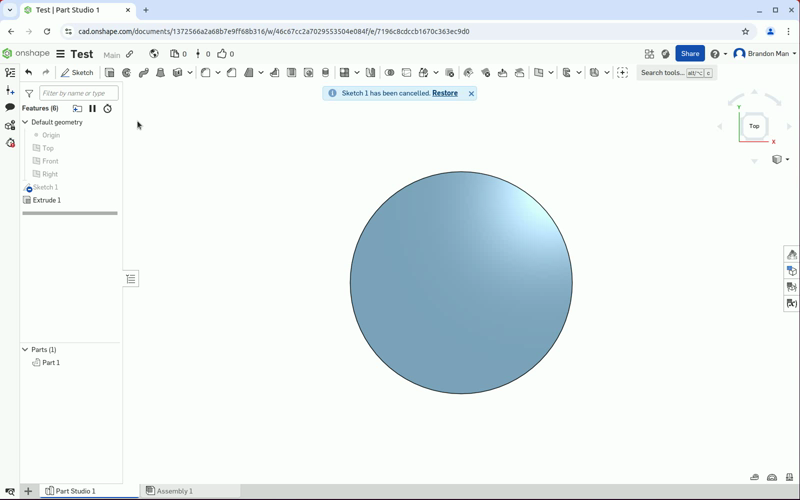
mouse_move(73, 189)
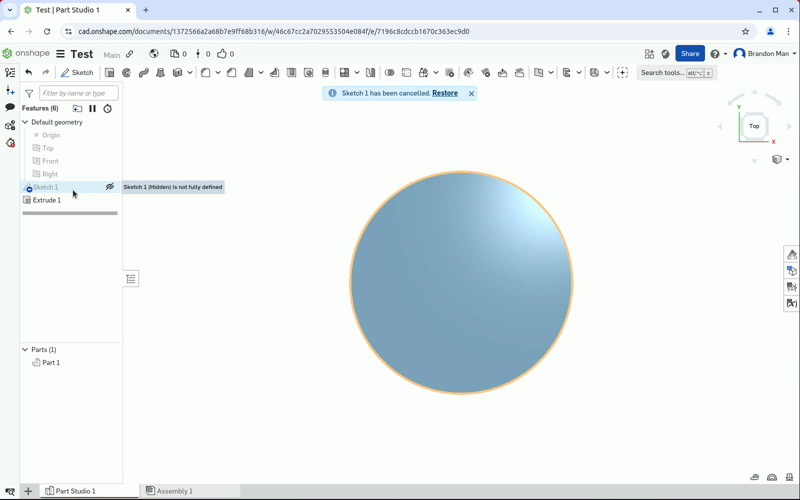
click(73, 189)
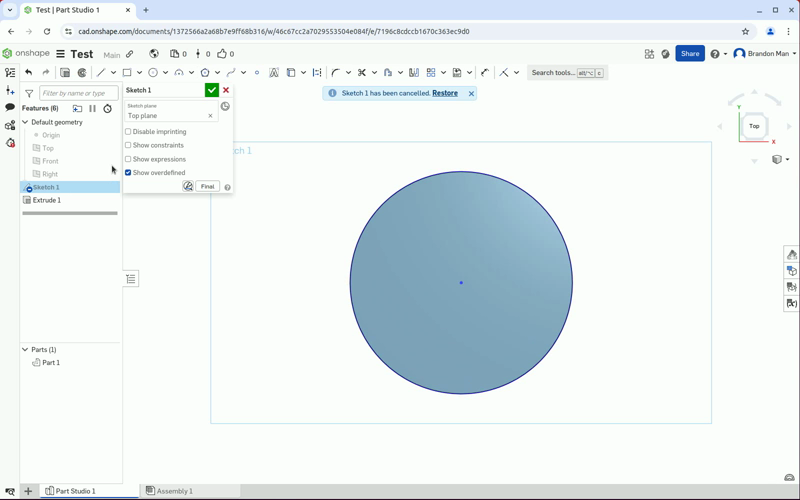
mouse_move(229, 92)
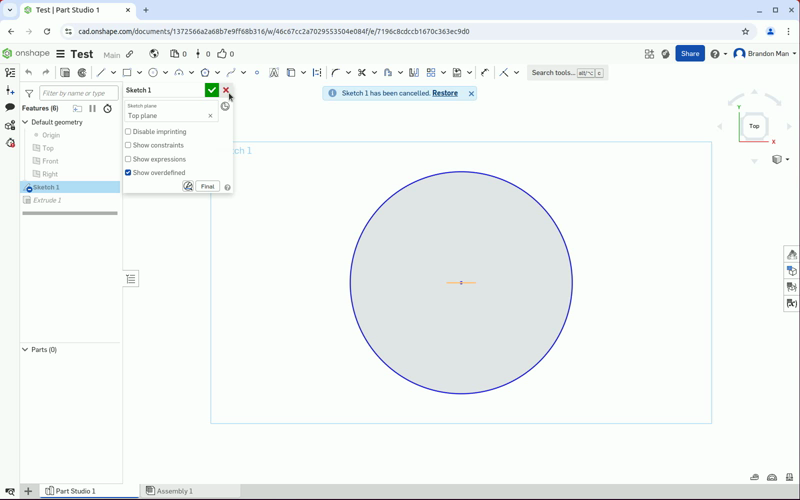
click(229, 92)
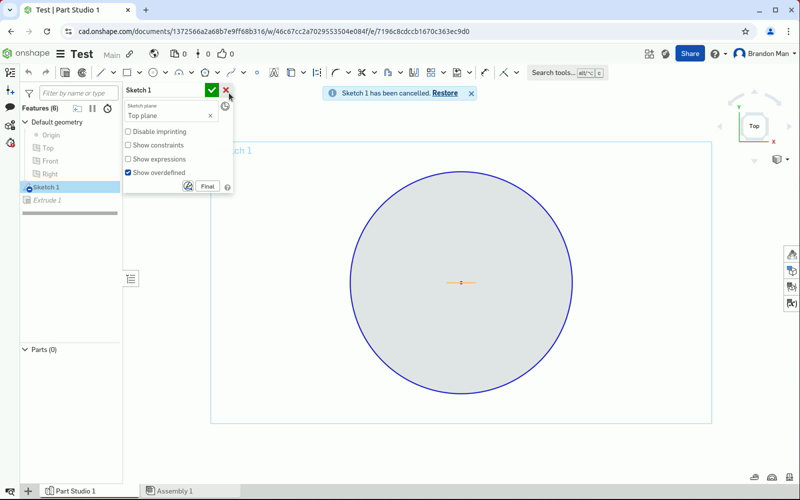
key(shift+s)
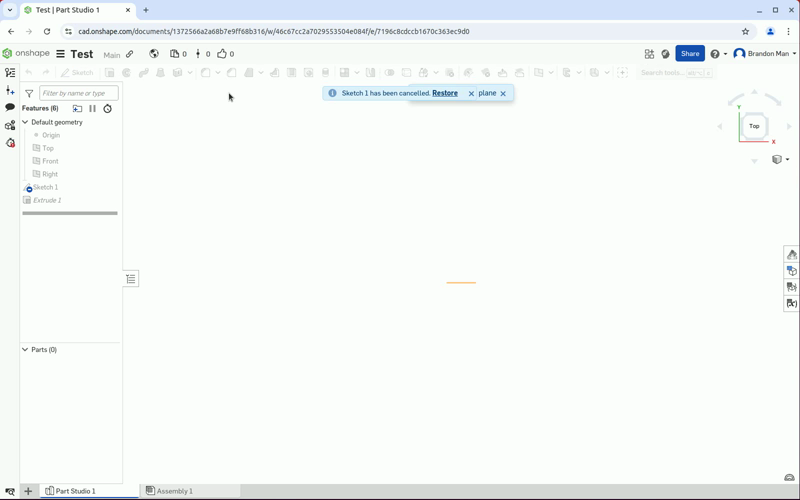
mouse_move(73, 150)
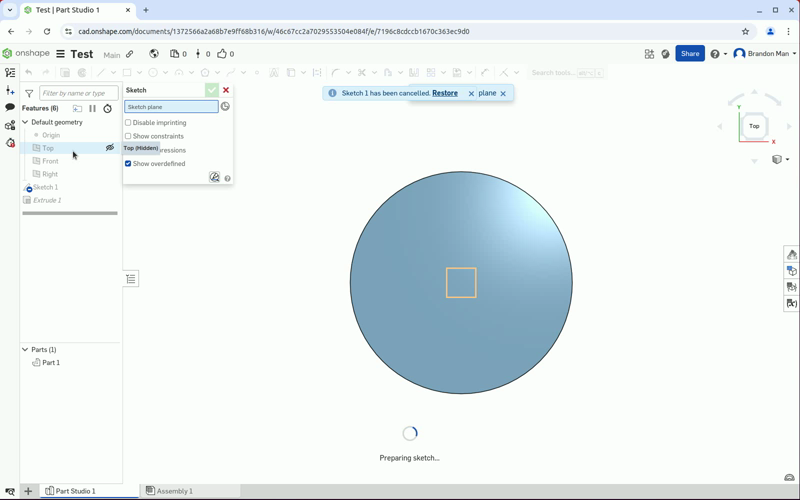
click(73, 150)
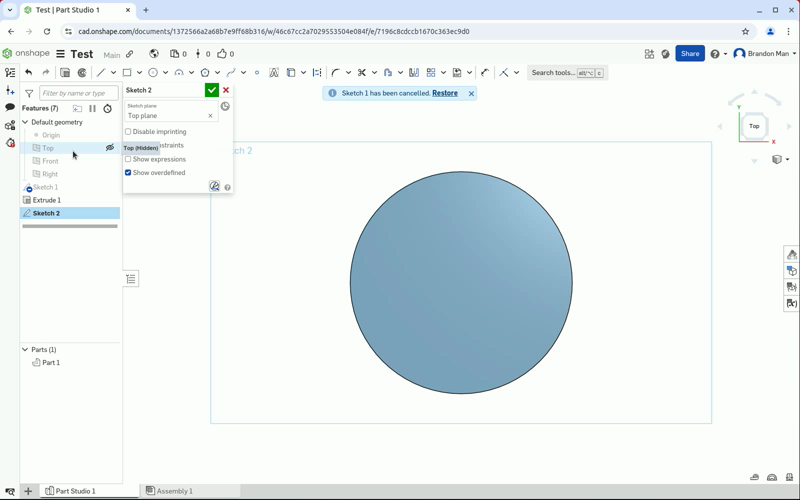
mouse_move(73, 352)
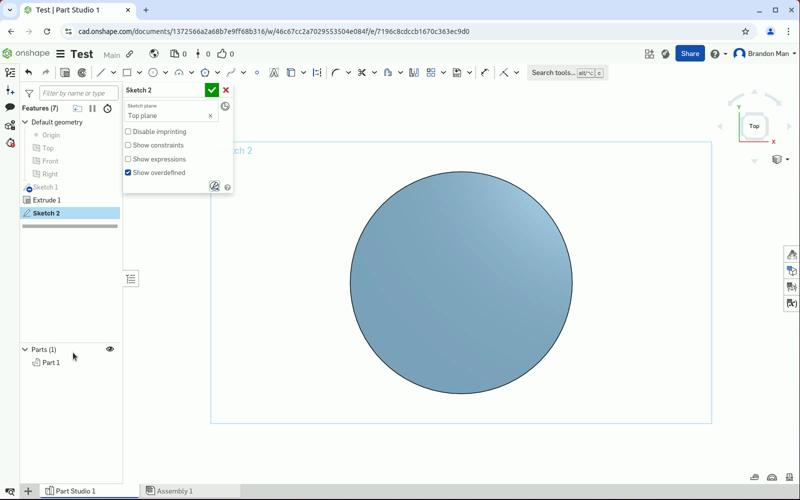
key(y)
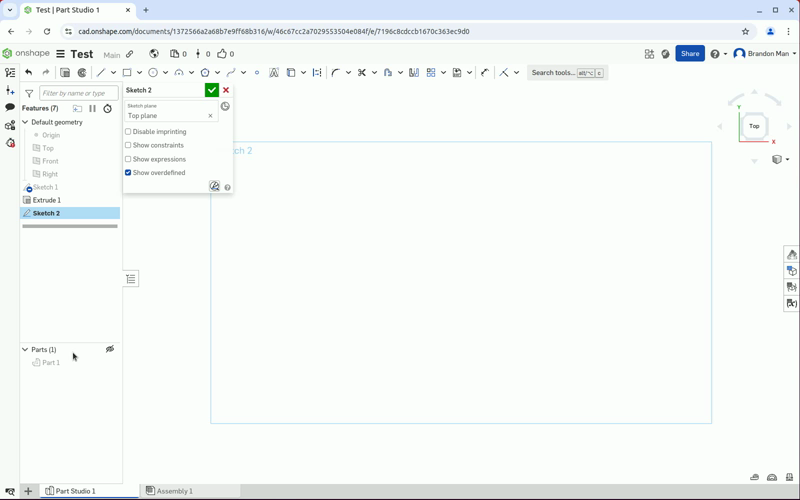
key(c)
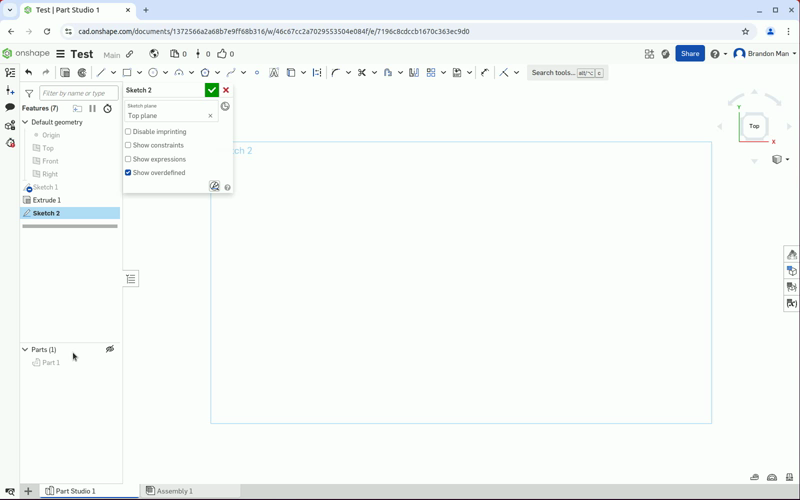
key_down(shift)
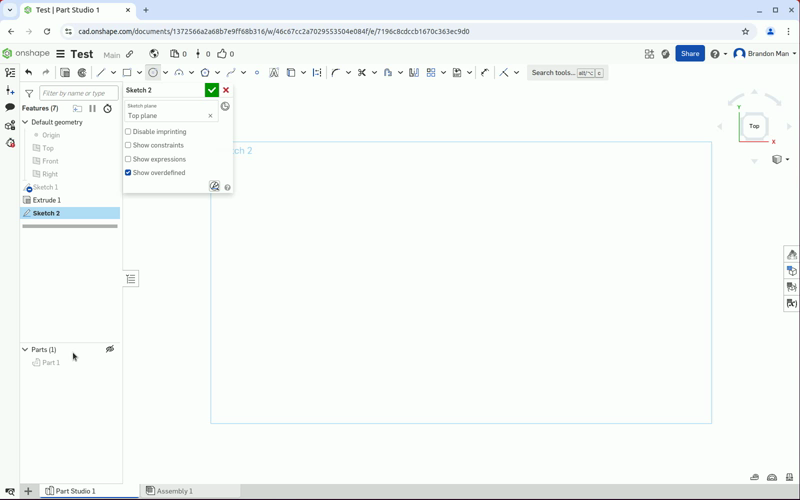
mouse_move(461, 282)
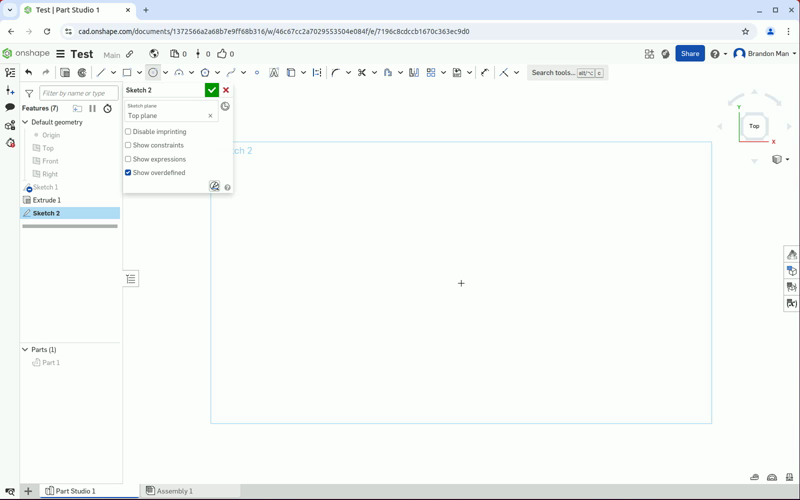
click(461, 282)
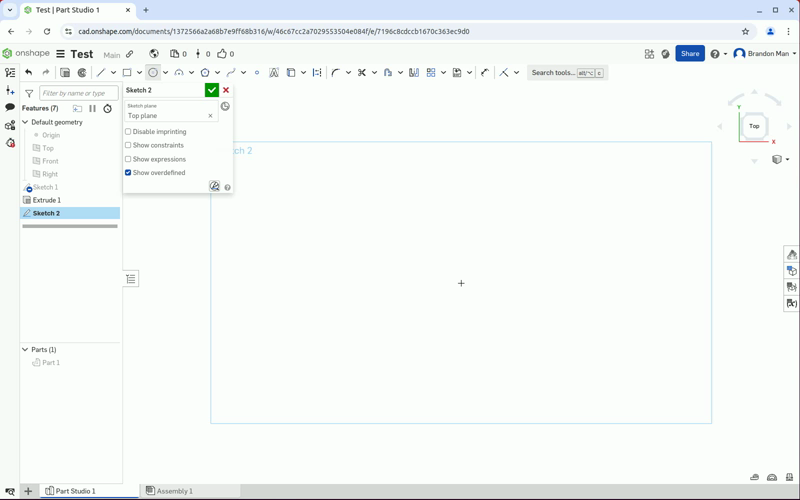
key_up(shift)
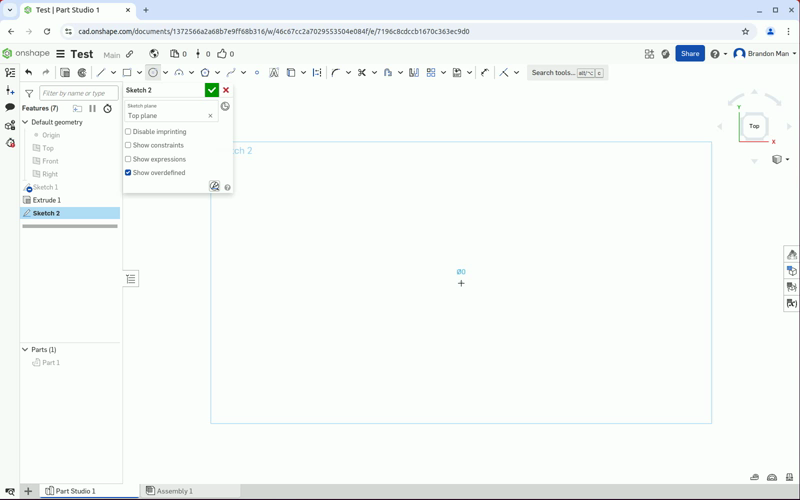
mouse_move(503, 282)
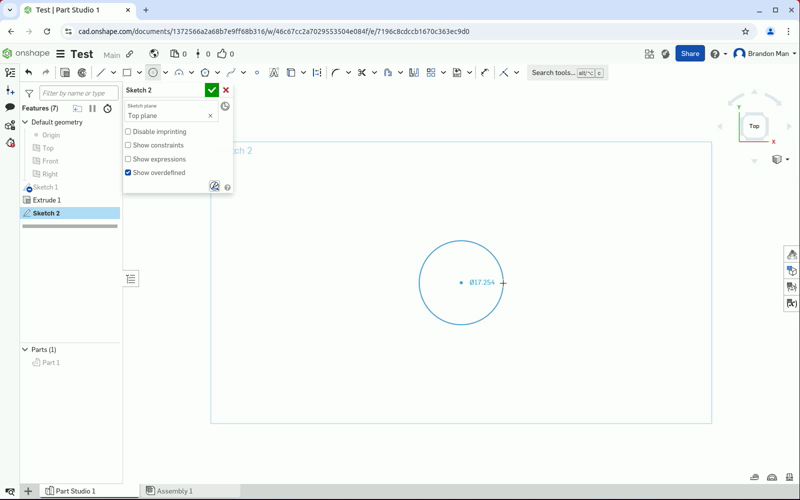
click(503, 282)
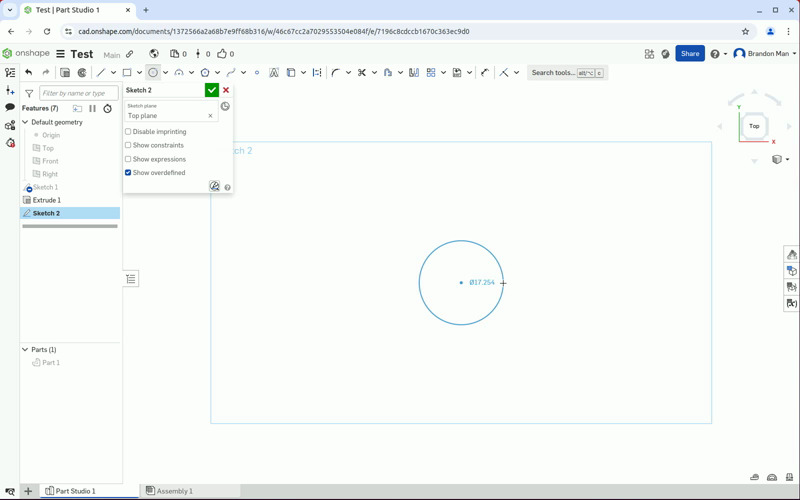
key(esc)
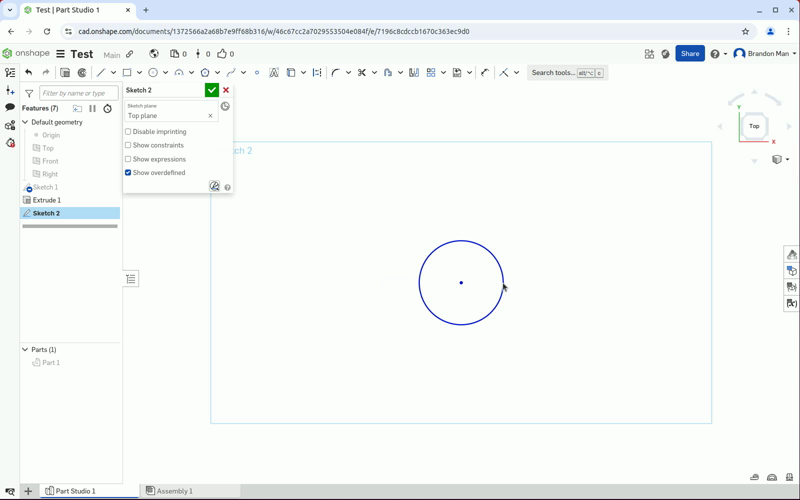
mouse_move(478, 275)
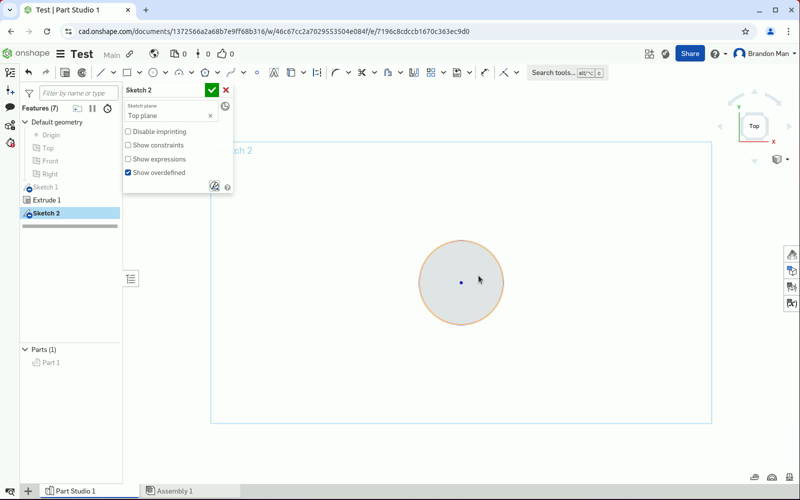
click(478, 275)
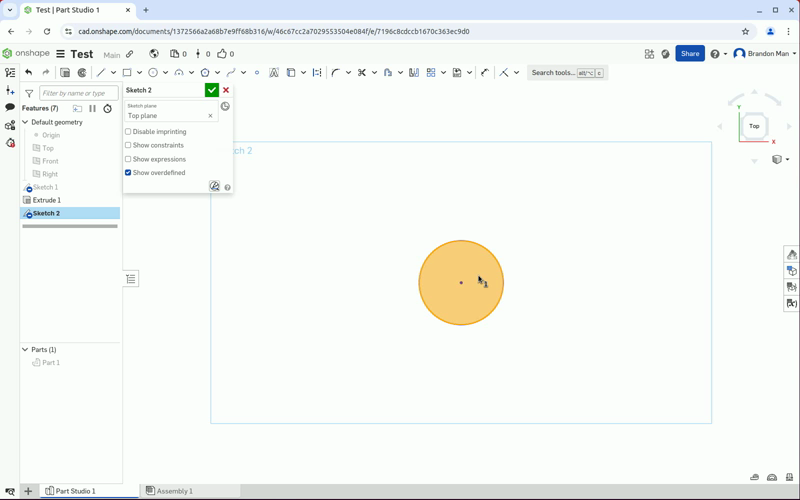
mouse_move(73, 352)
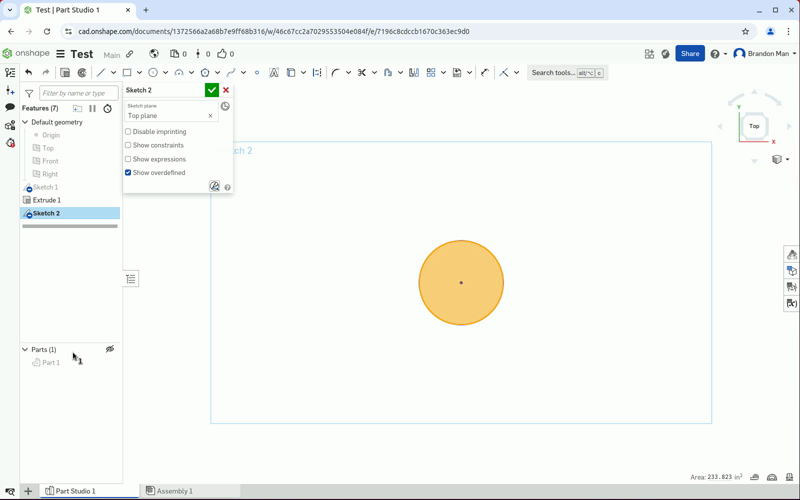
key(shift+y)
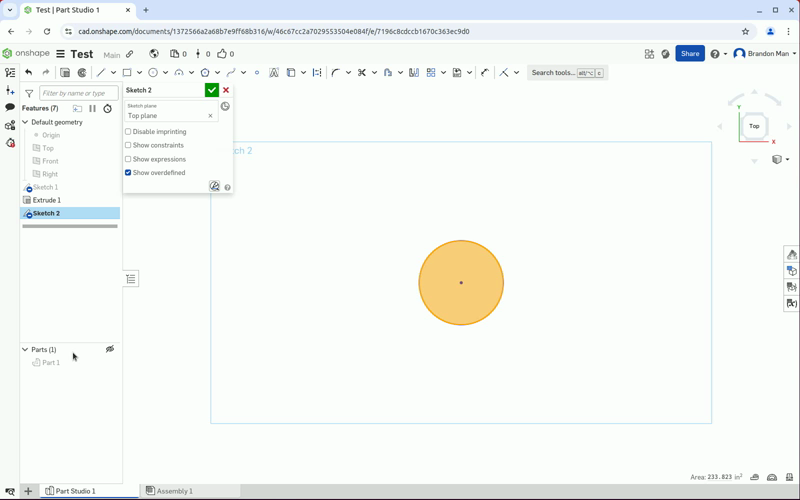
key(shift+e)
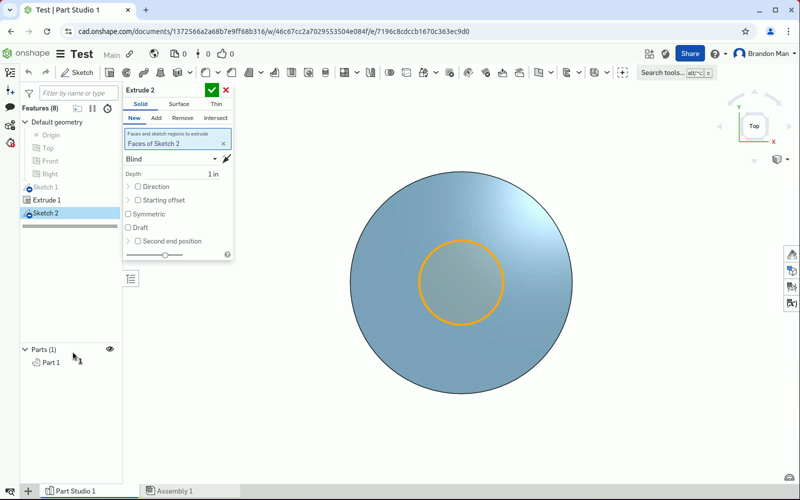
mouse_move(143, 106)
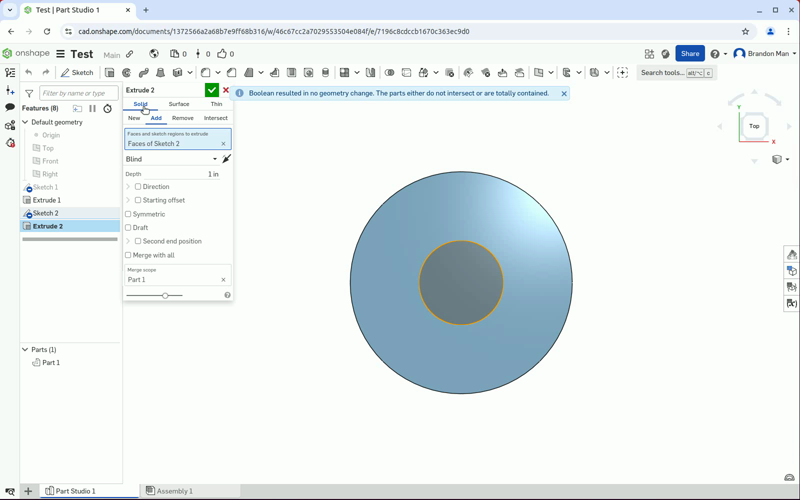
click(143, 106)
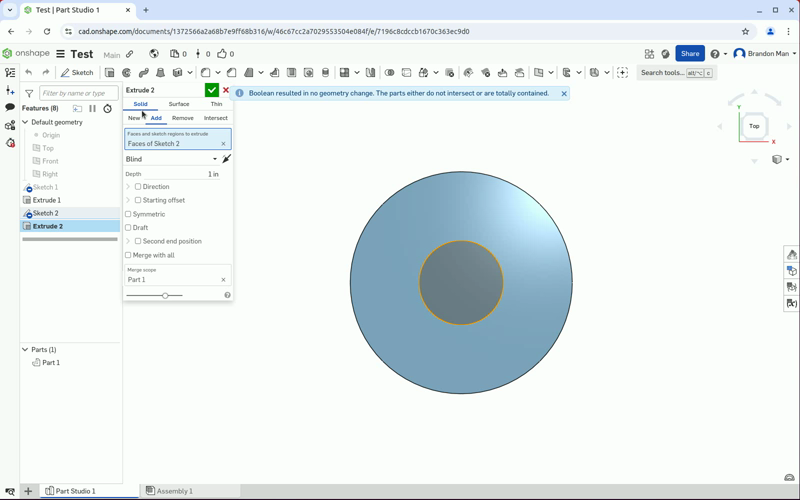
mouse_move(137, 120)
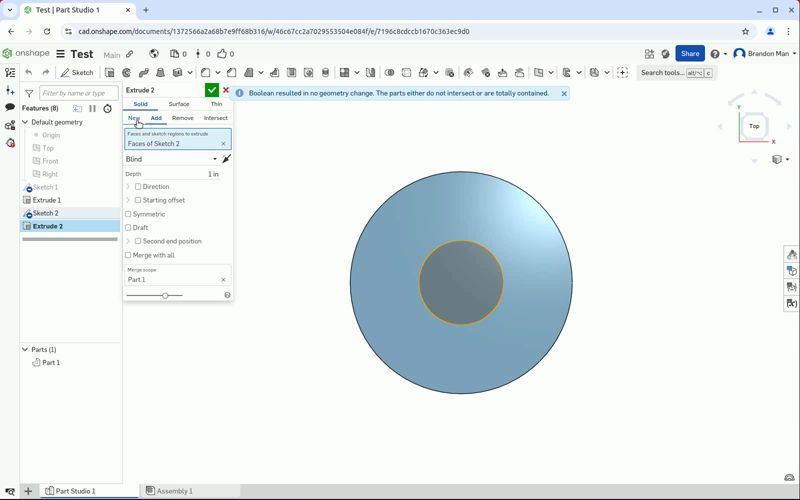
click(137, 120)
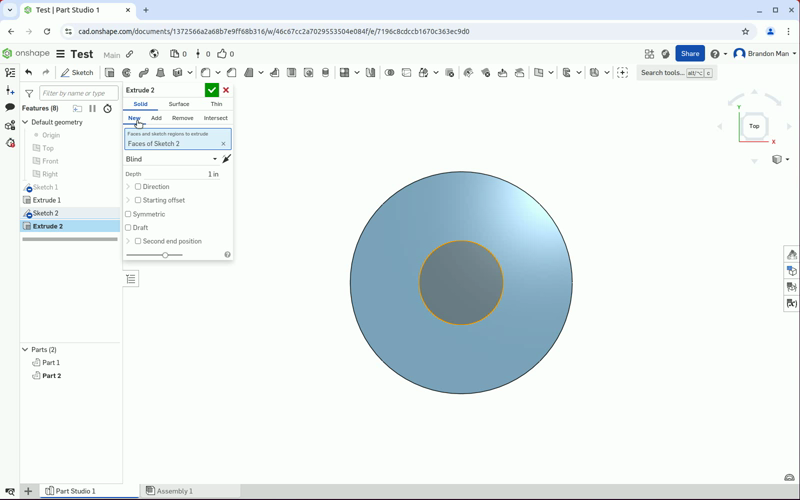
key(tab, 4)
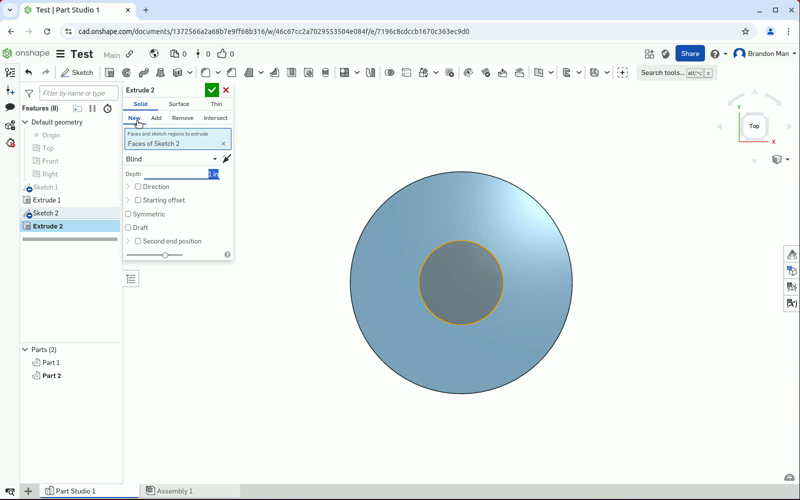
text(14.683)
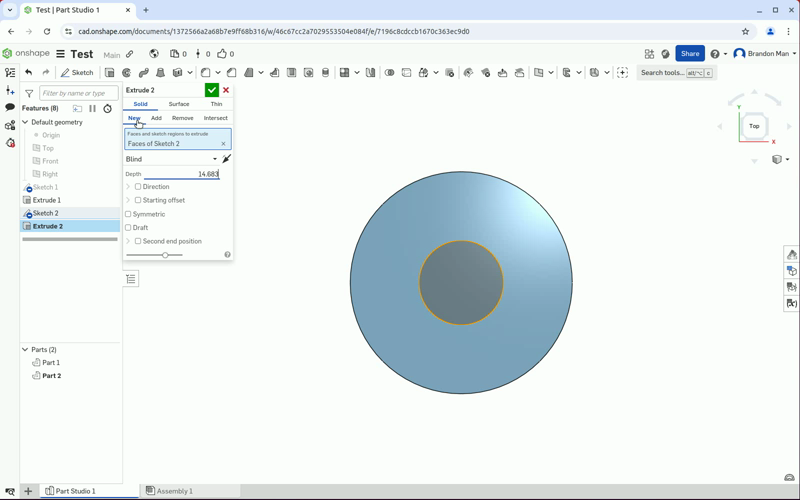
key(enter)
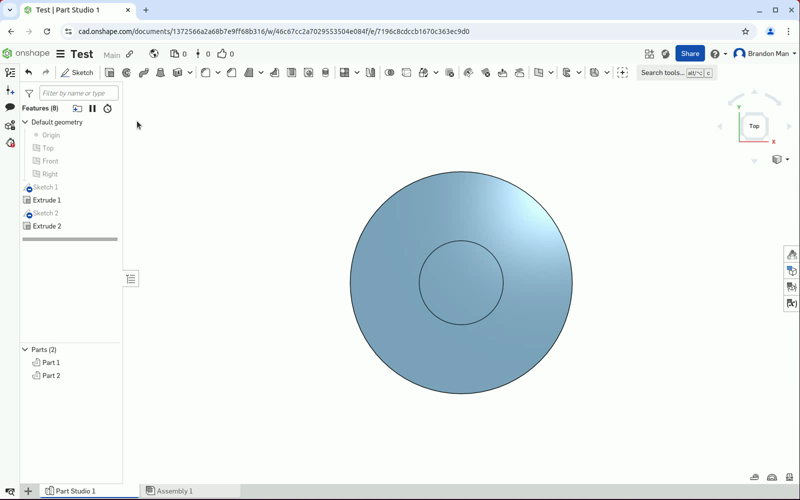
key(shift+h)
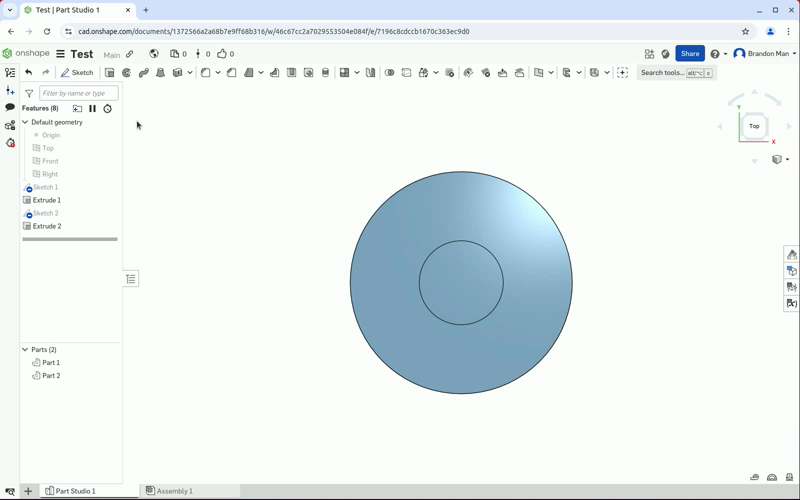
key(shift+h)
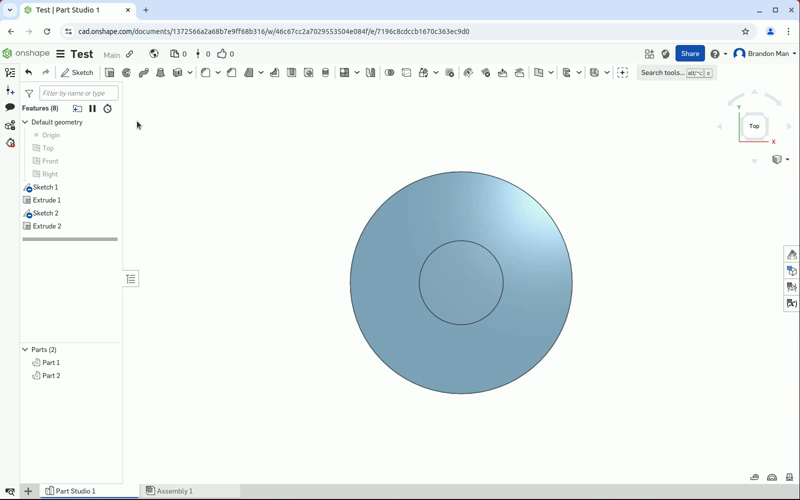
key(shift+7)
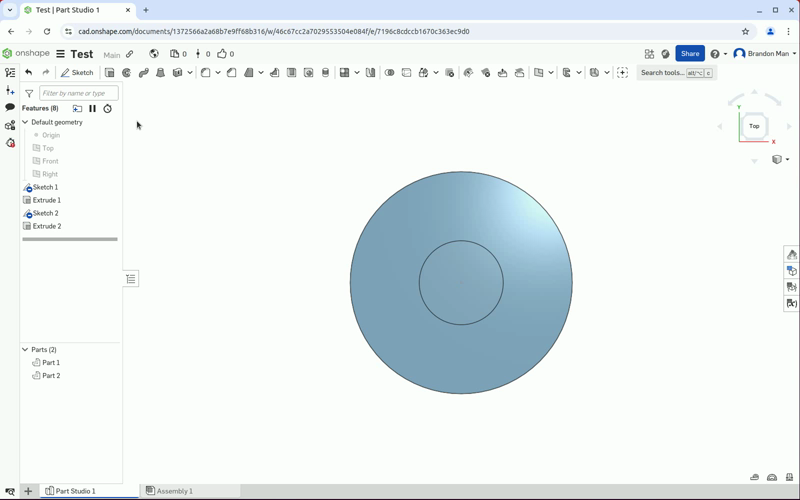
key(up, 3)
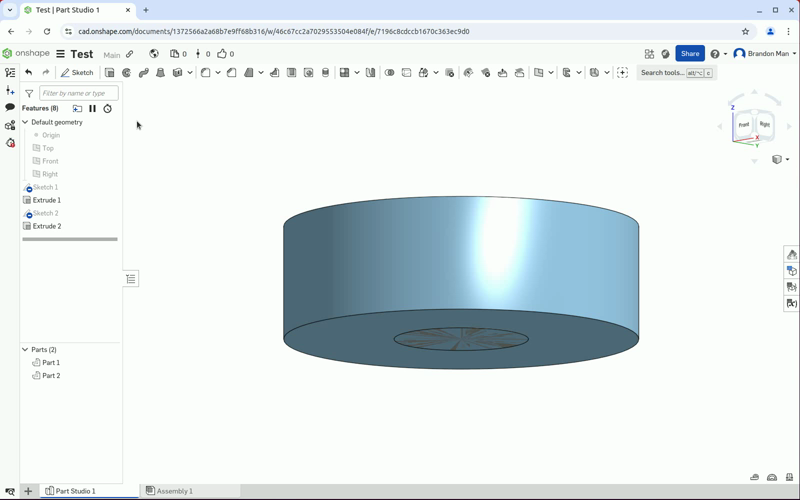
key(left, 3)
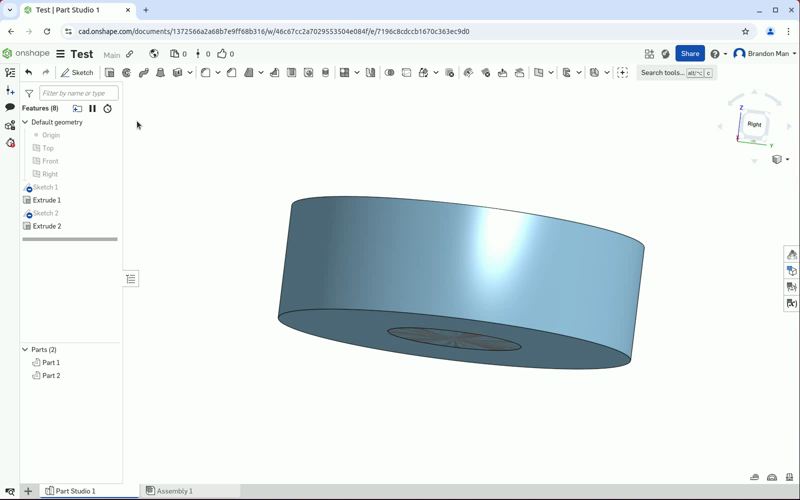
key(right, 3)
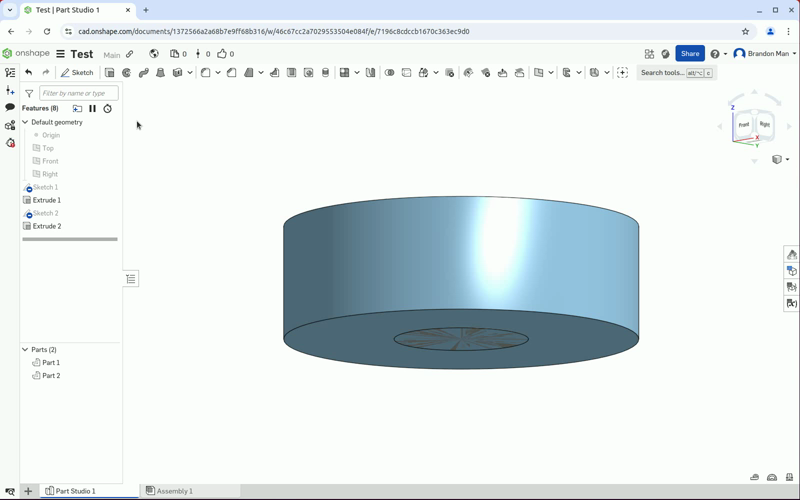
key(down, 3)
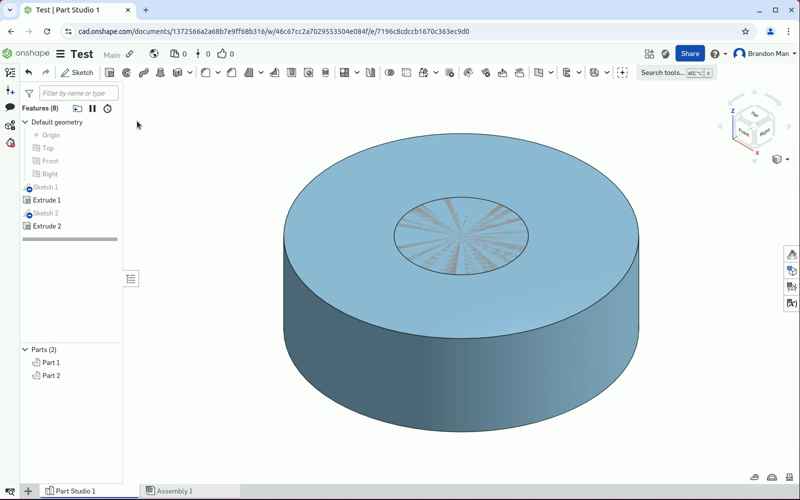
mouse_move(73, 189)
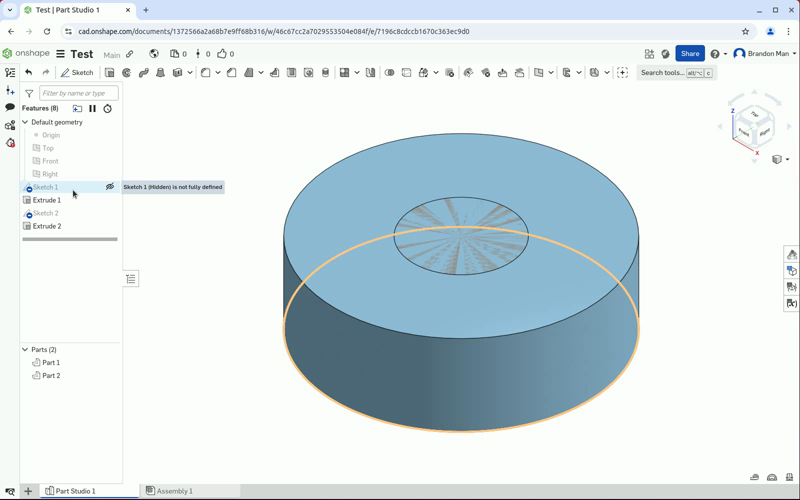
click(73, 189)